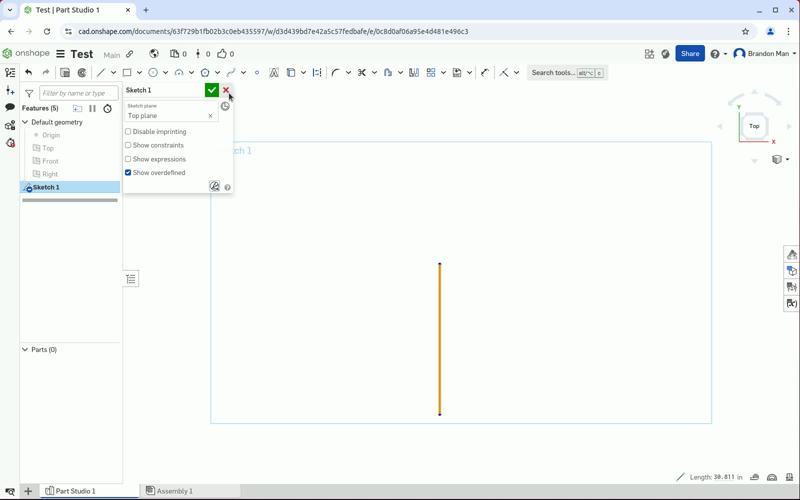
key(shift+h)
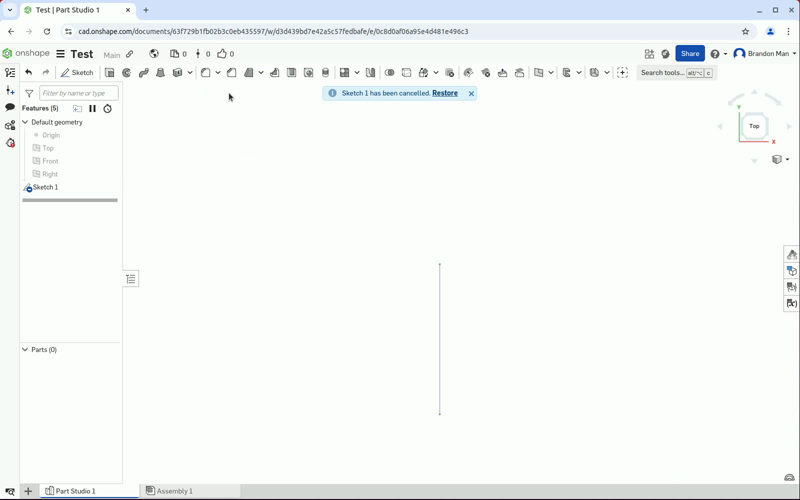
key(shift+s)
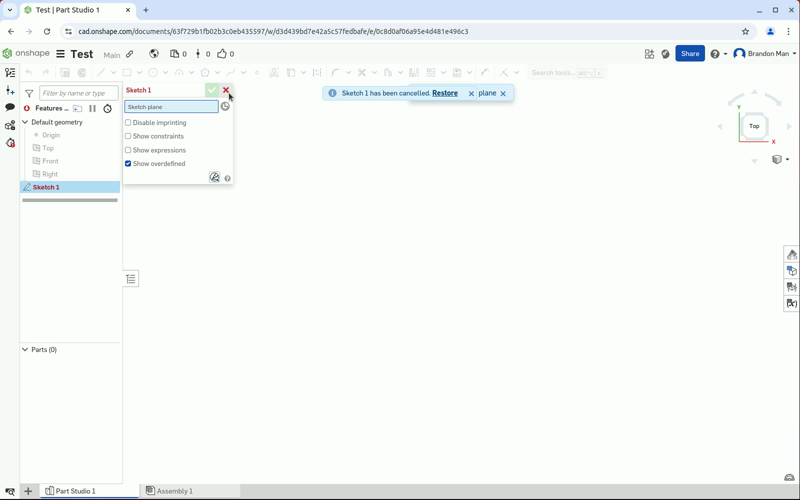
mouse_move(73, 150)
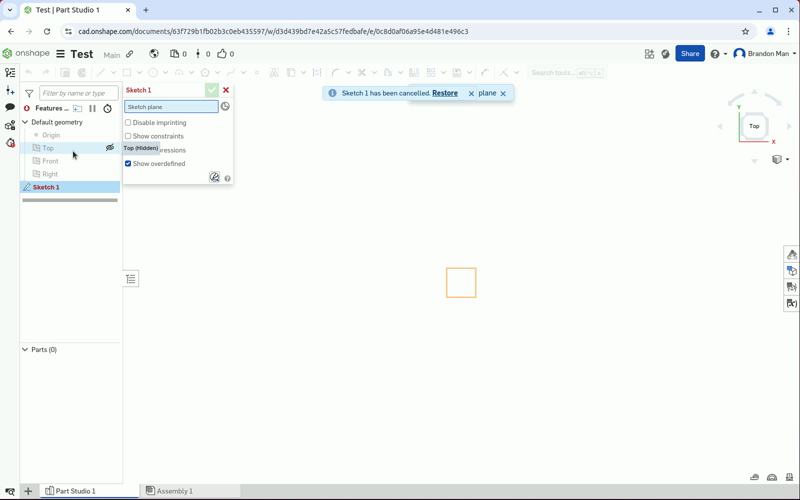
click(73, 150)
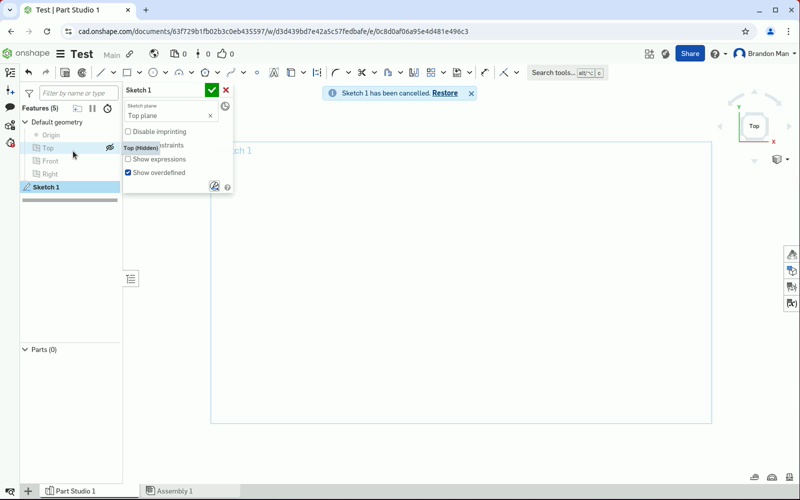
mouse_move(73, 352)
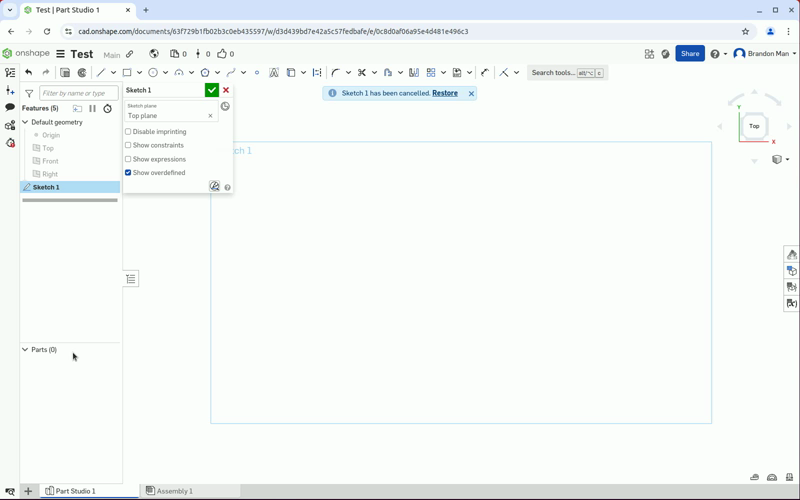
key(y)
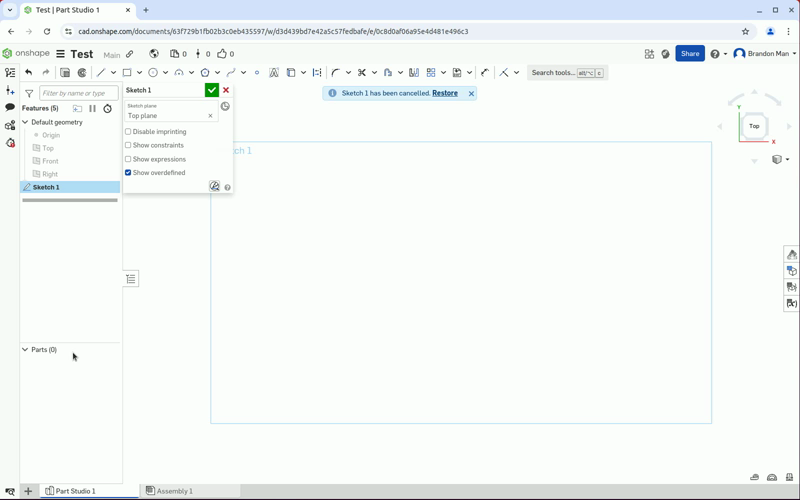
key(c)
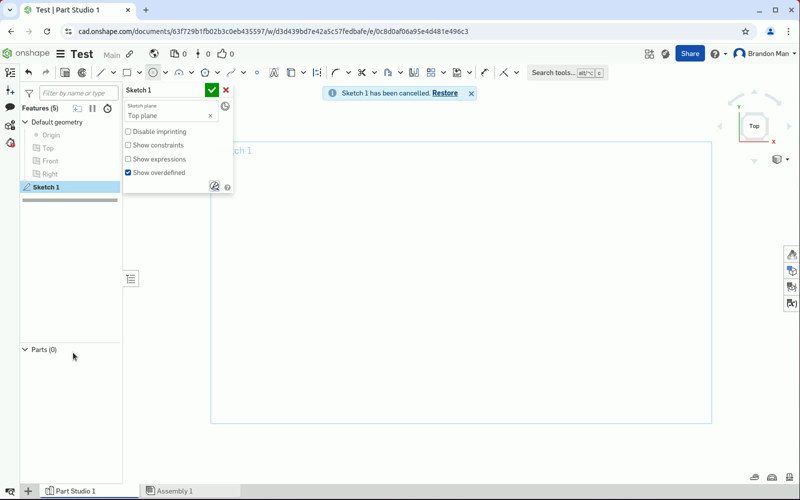
key_down(shift)
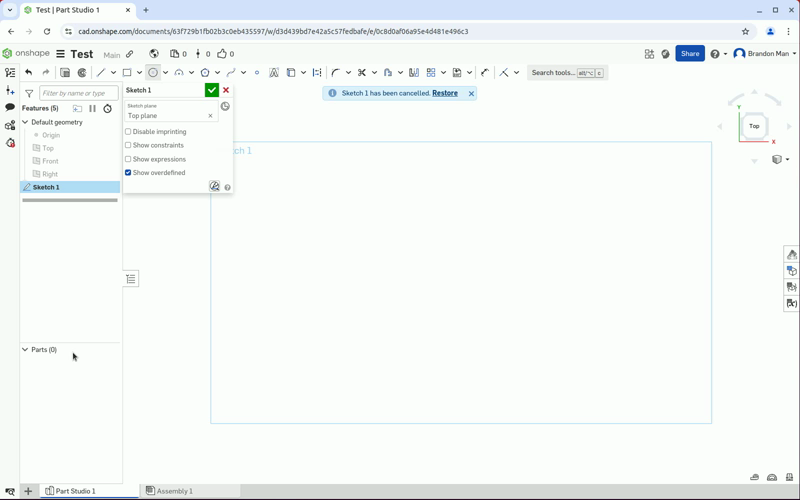
mouse_move(461, 282)
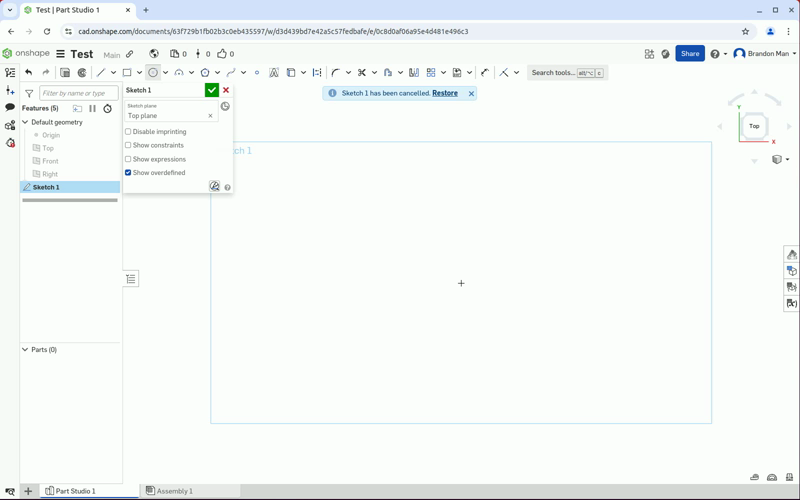
click(461, 282)
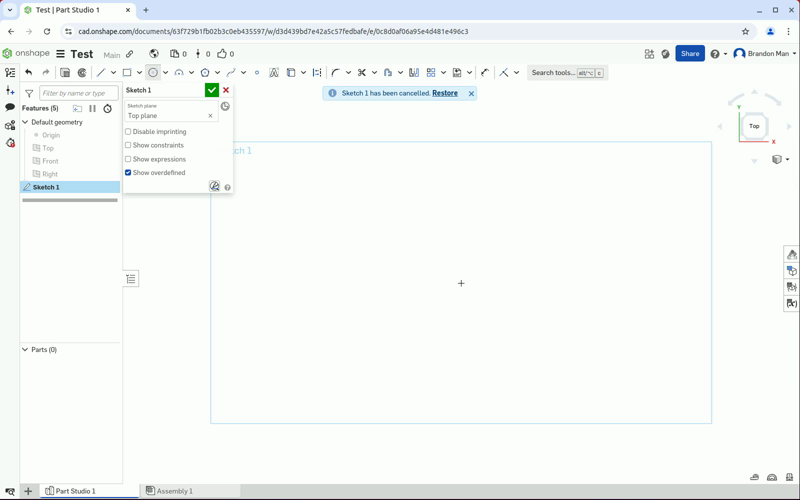
key_up(shift)
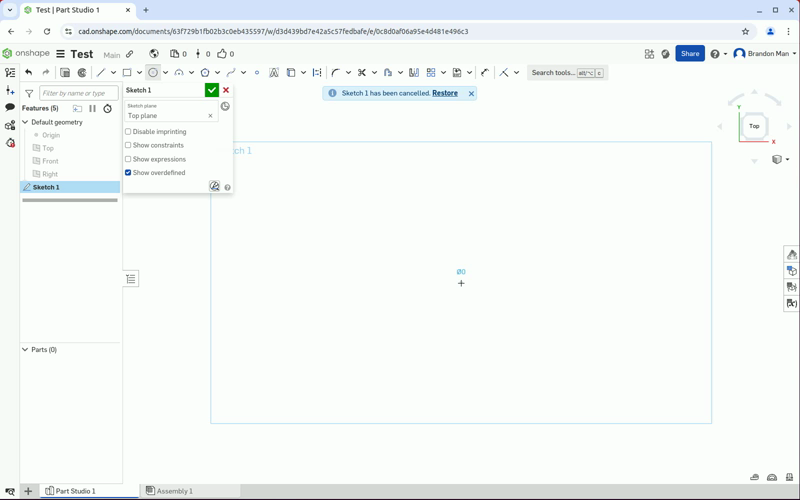
mouse_move(567, 282)
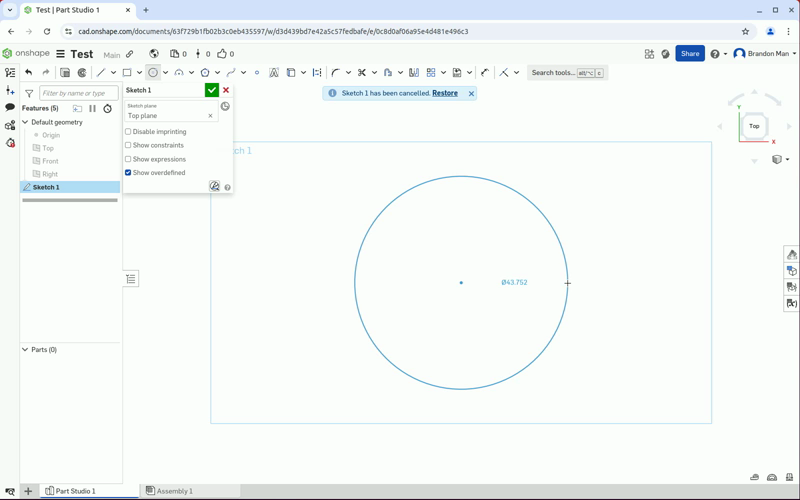
click(567, 282)
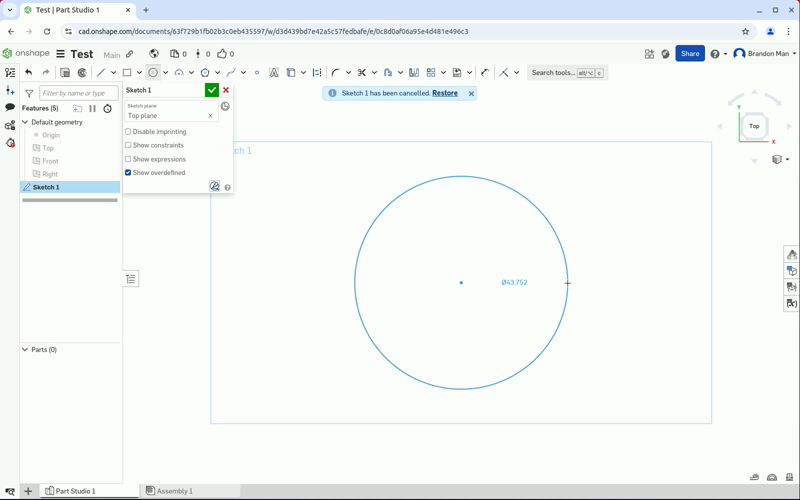
key(esc)
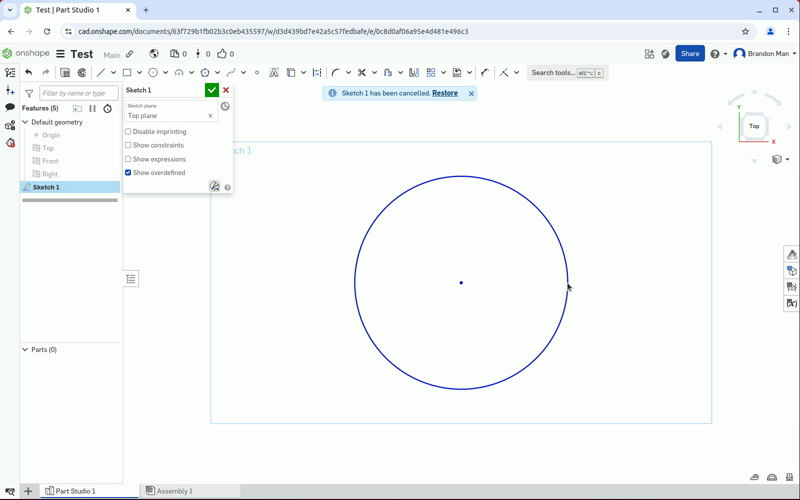
key(c)
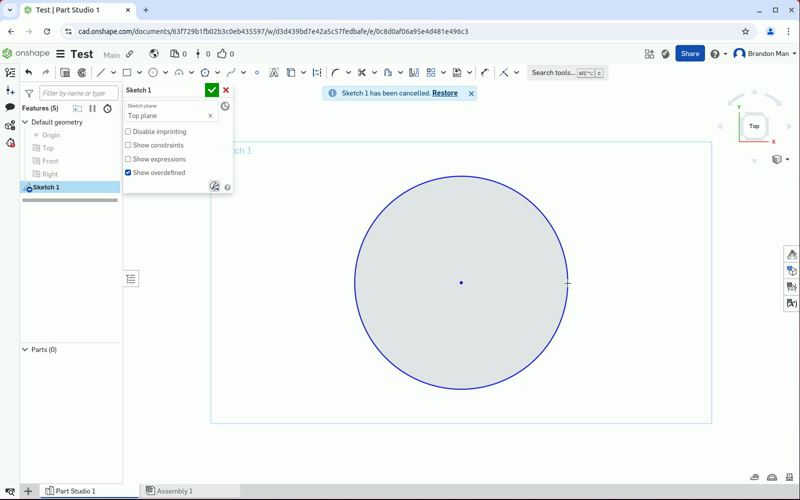
key_down(shift)
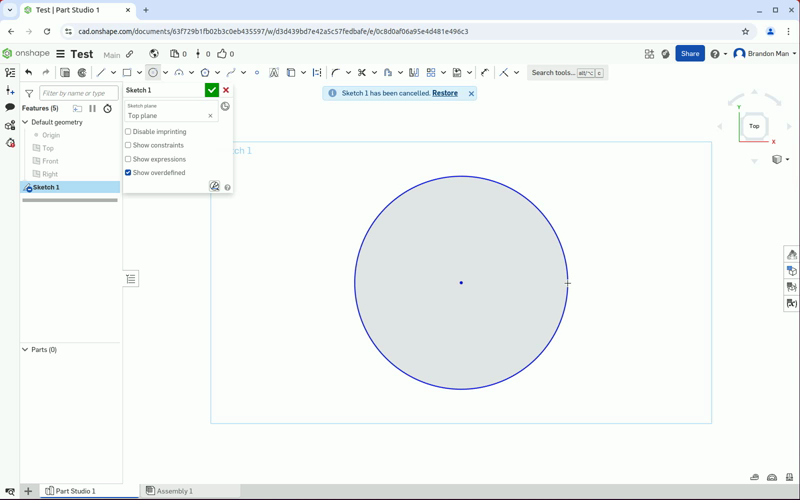
mouse_move(461, 282)
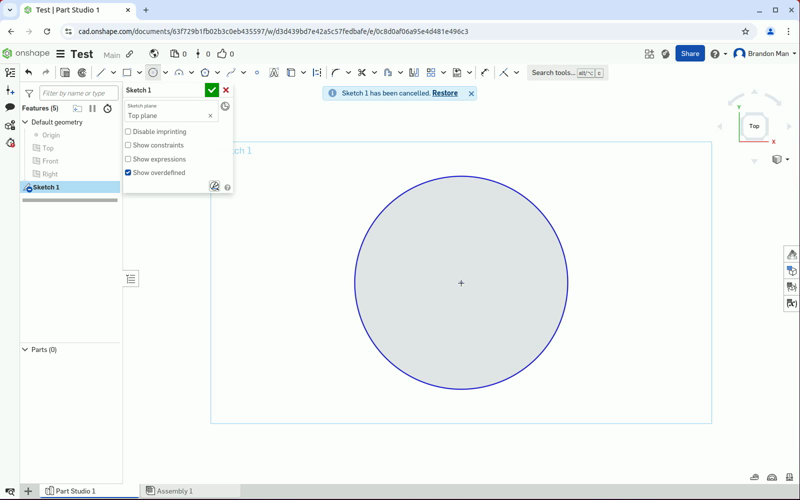
click(461, 282)
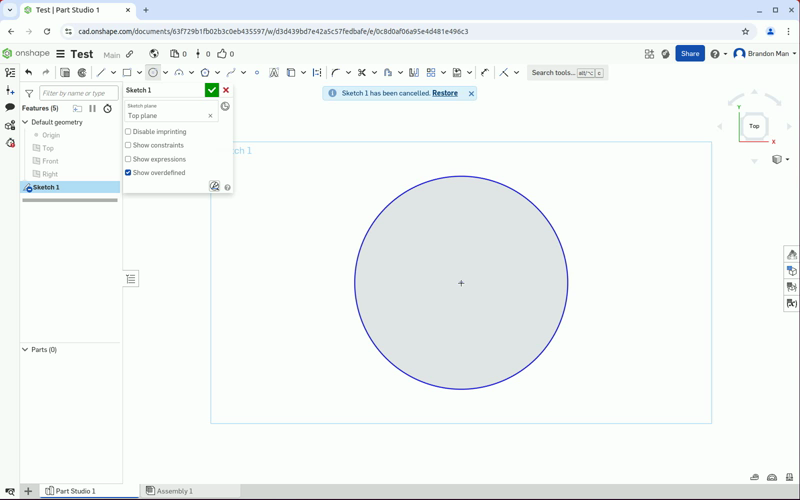
key_up(shift)
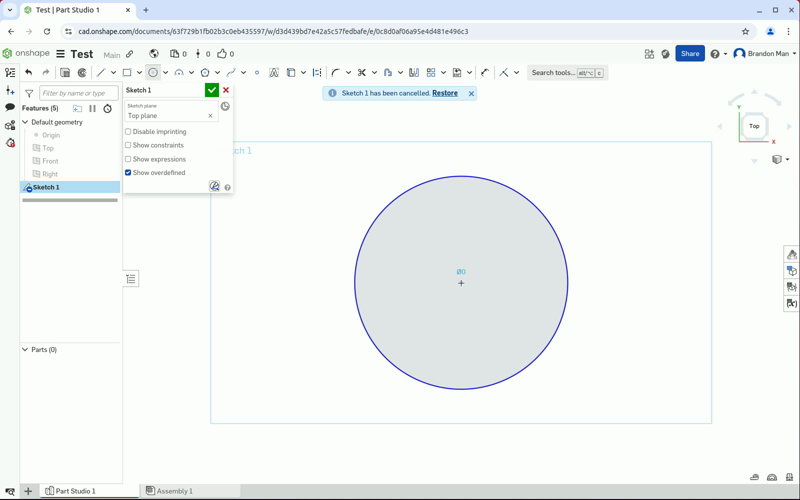
mouse_move(558, 282)
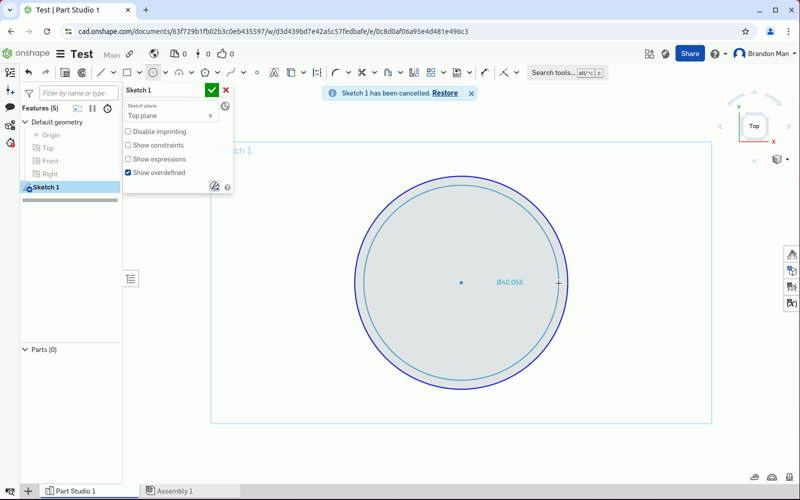
click(558, 282)
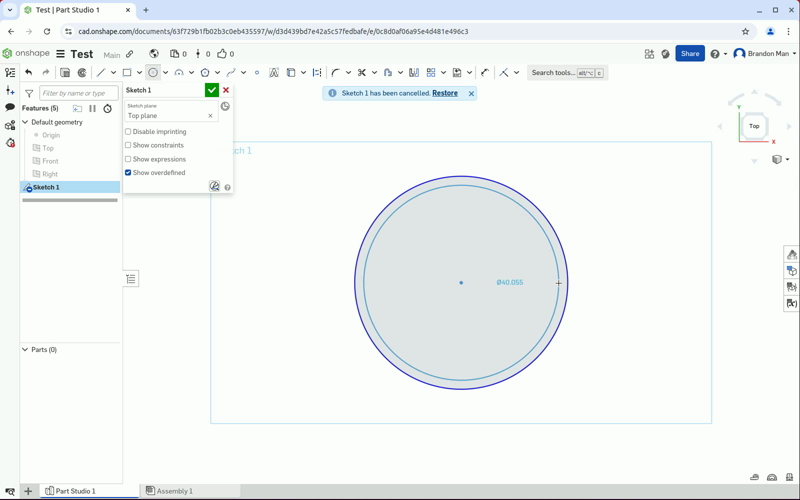
key(esc)
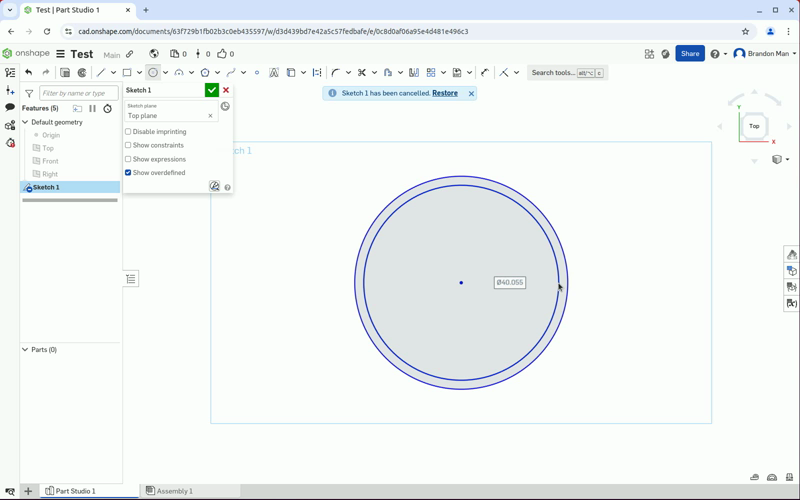
mouse_move(524, 203)
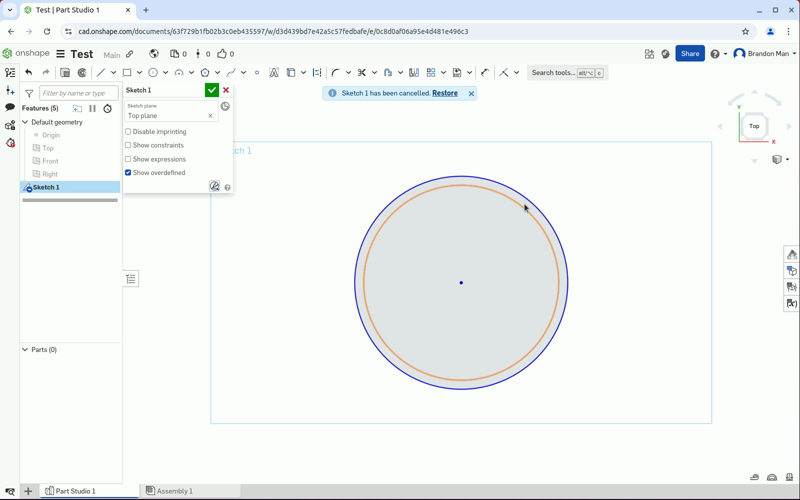
click(524, 203)
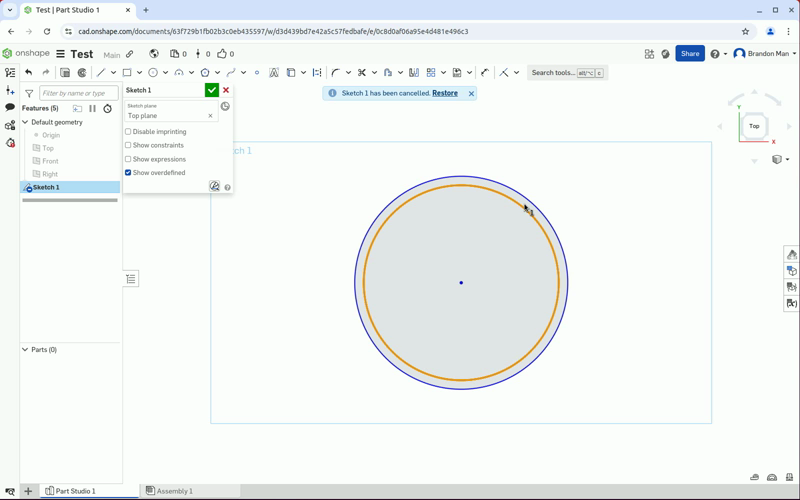
mouse_move(73, 352)
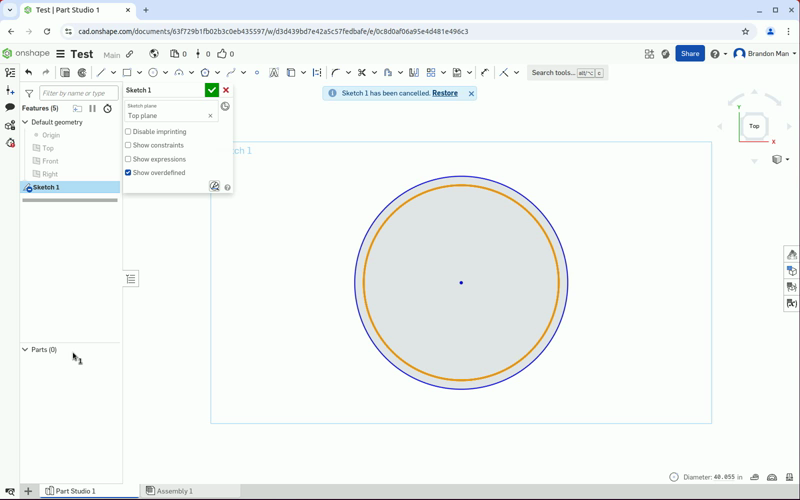
key(shift+y)
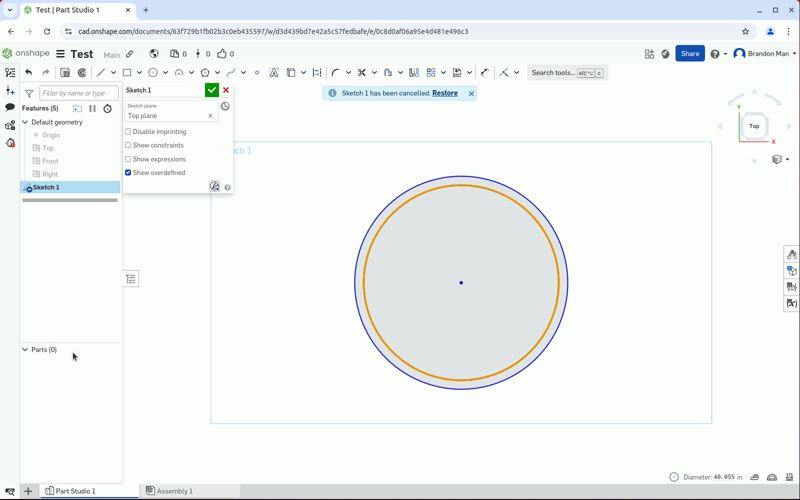
key(shift+e)
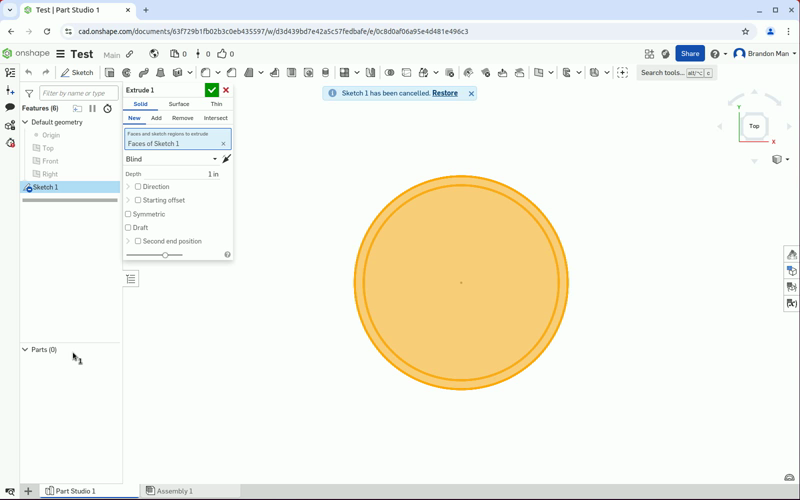
mouse_move(143, 106)
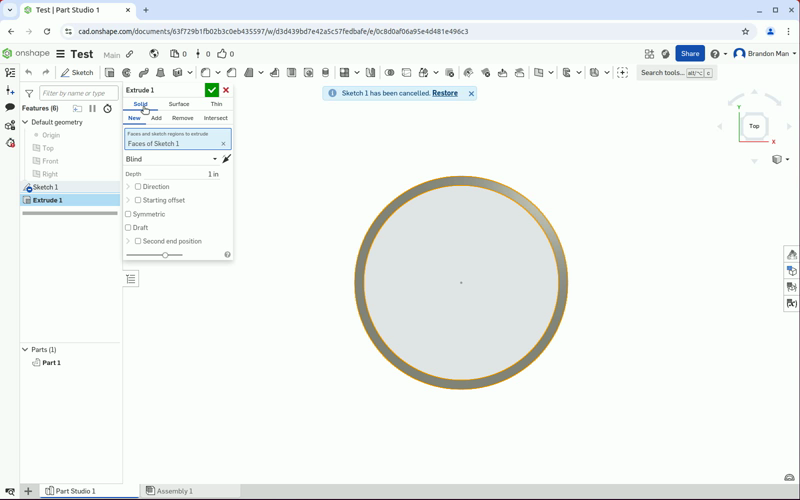
click(143, 106)
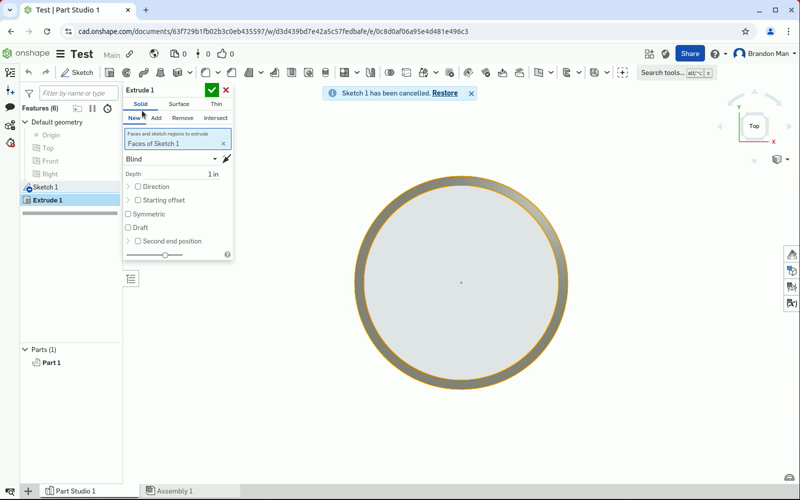
mouse_move(137, 120)
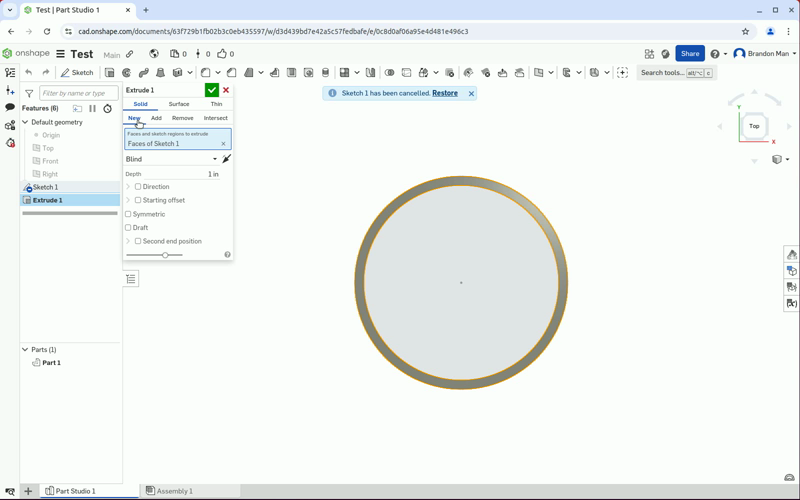
click(137, 120)
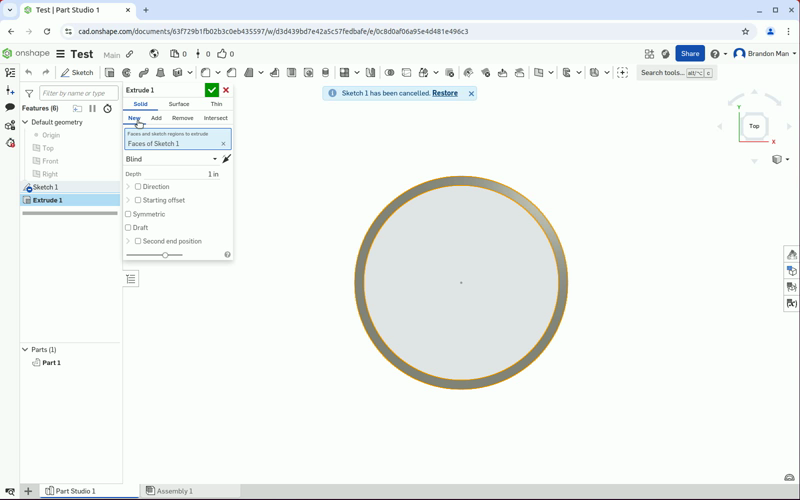
key(tab, 4)
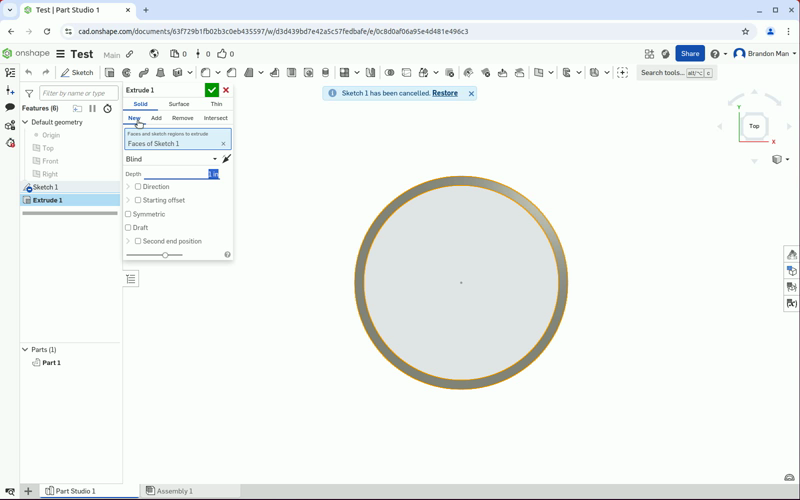
text(33.218)
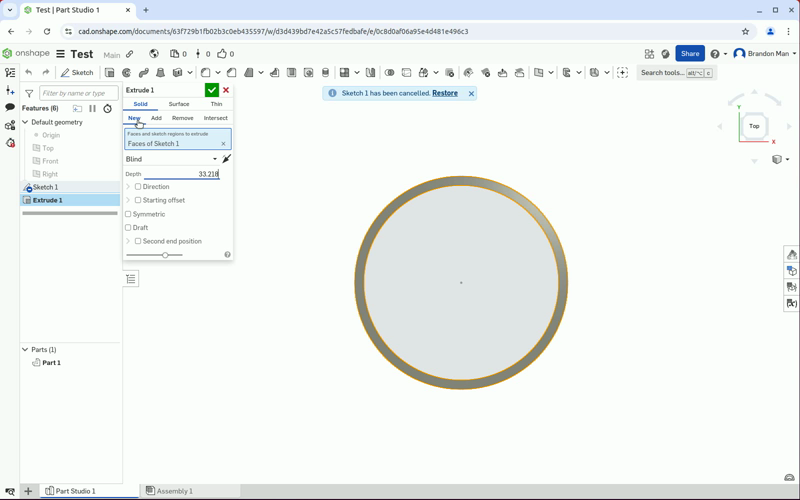
key(tab, 3)
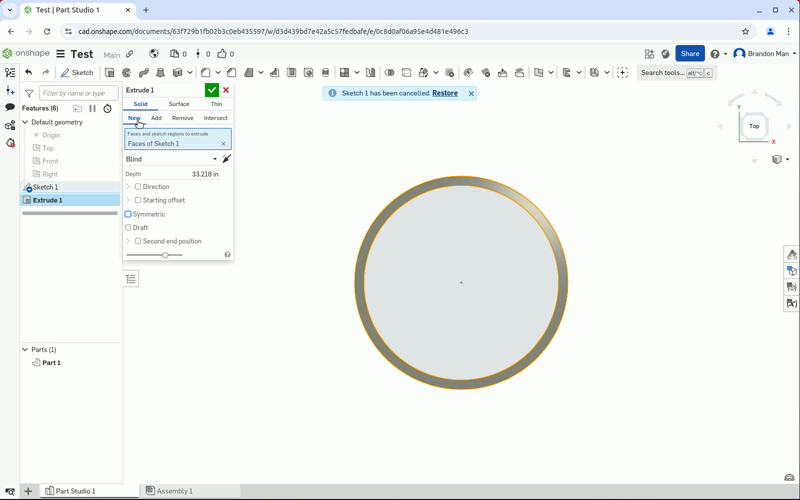
key(space)
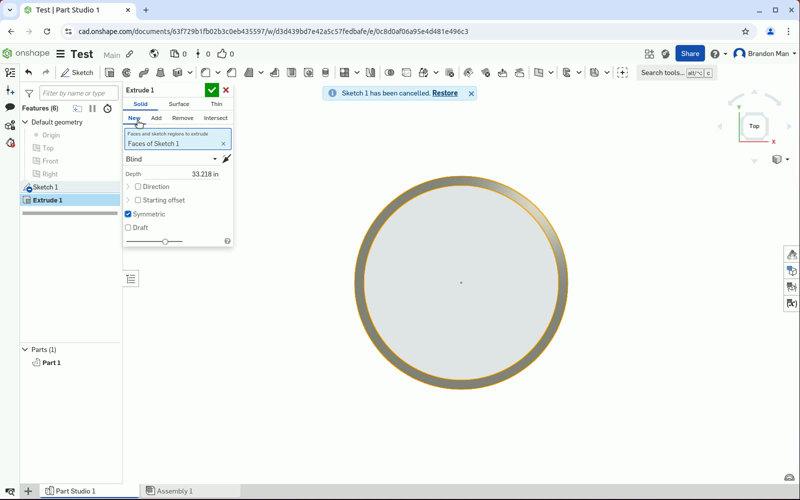
key(enter)
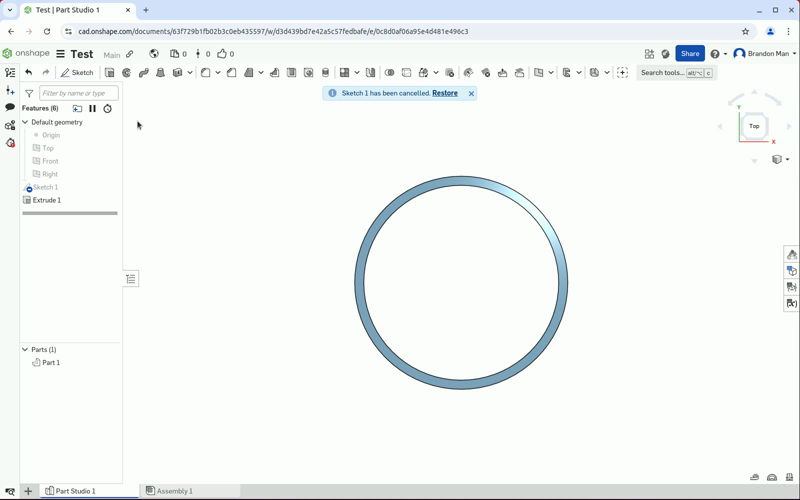
key(shift+h)
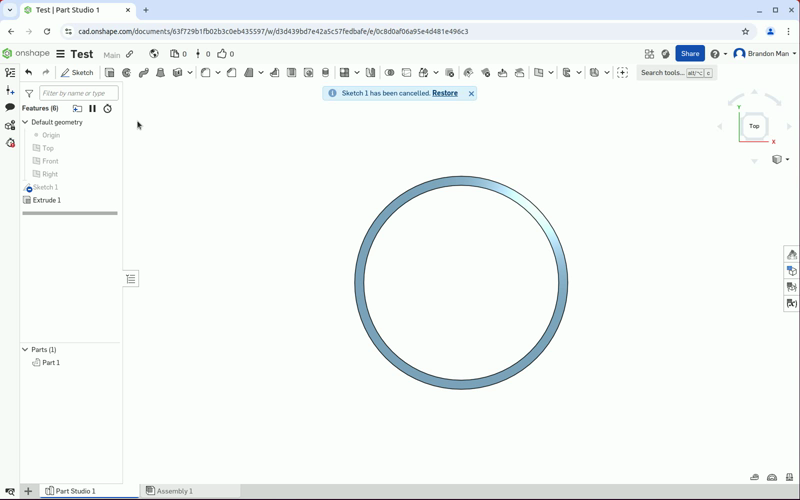
key(shift+h)
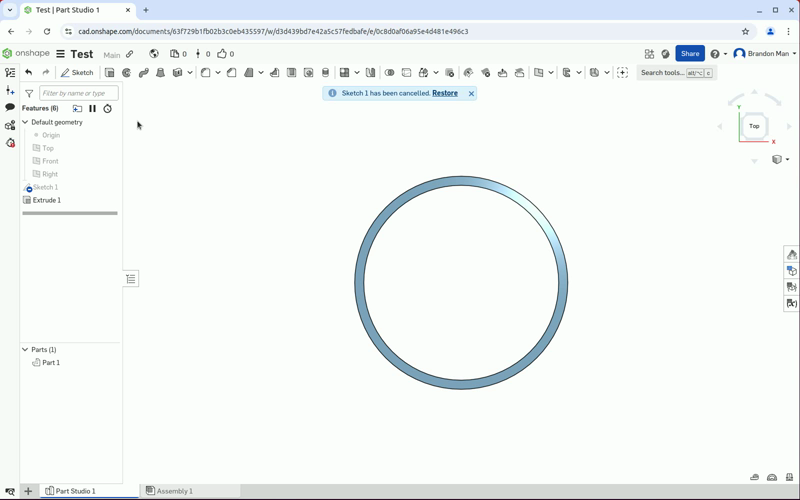
mouse_move(73, 189)
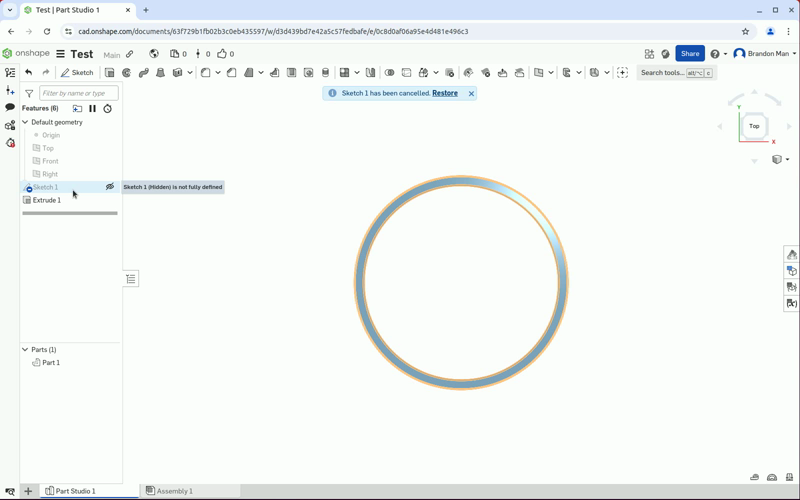
click(73, 189)
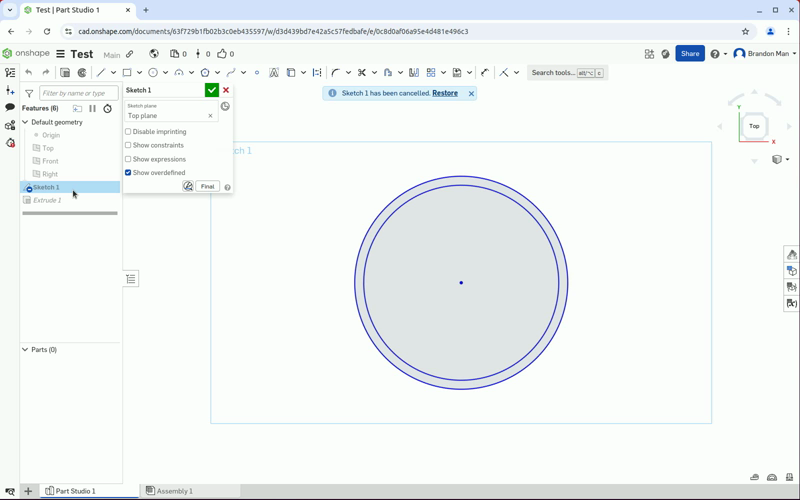
mouse_move(229, 92)
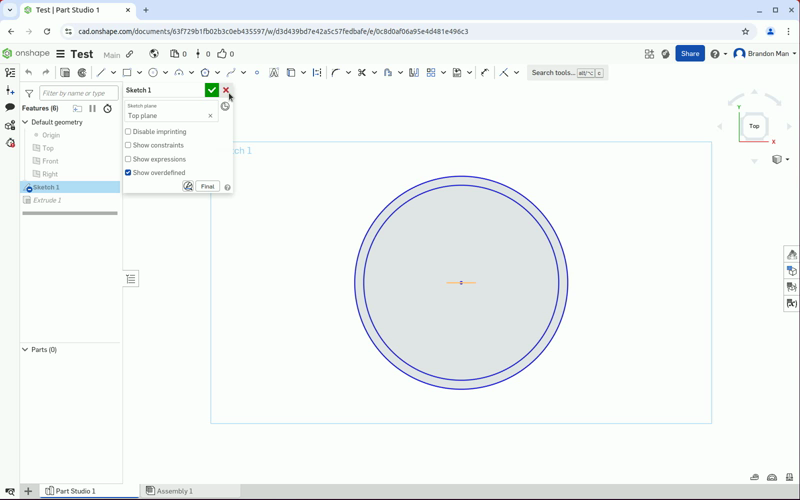
click(229, 92)
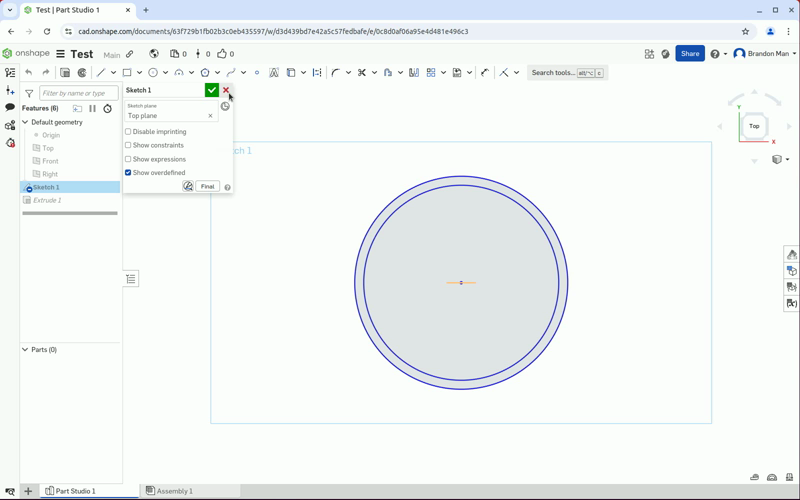
key(shift+s)
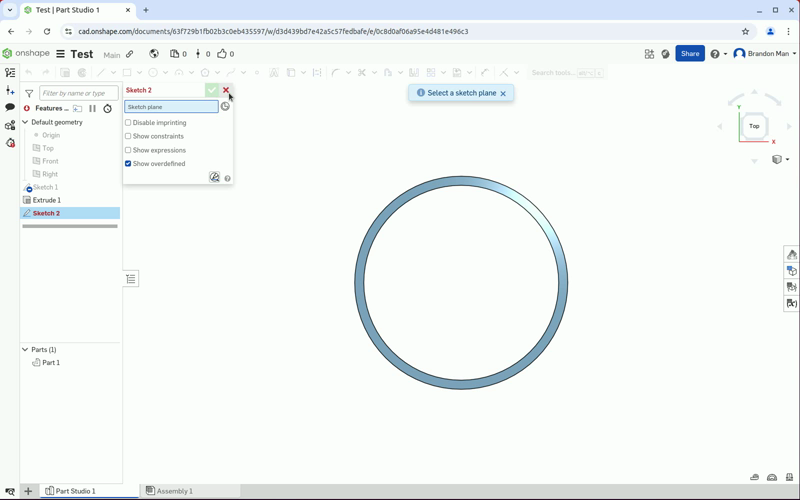
mouse_move(73, 150)
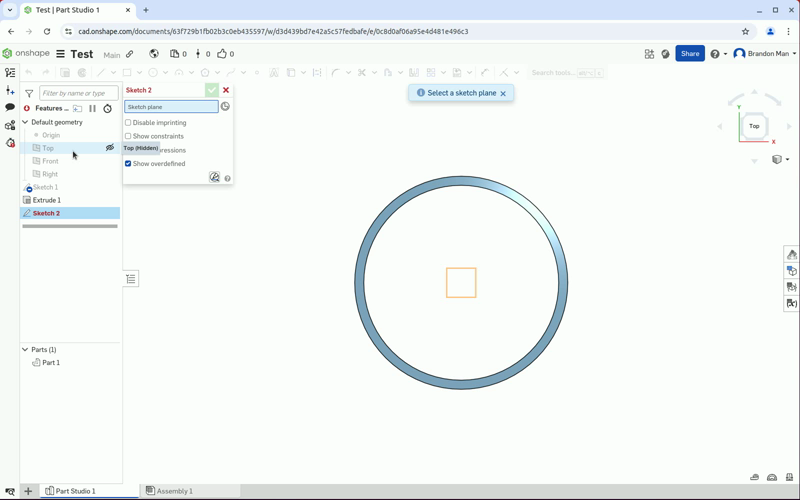
click(73, 150)
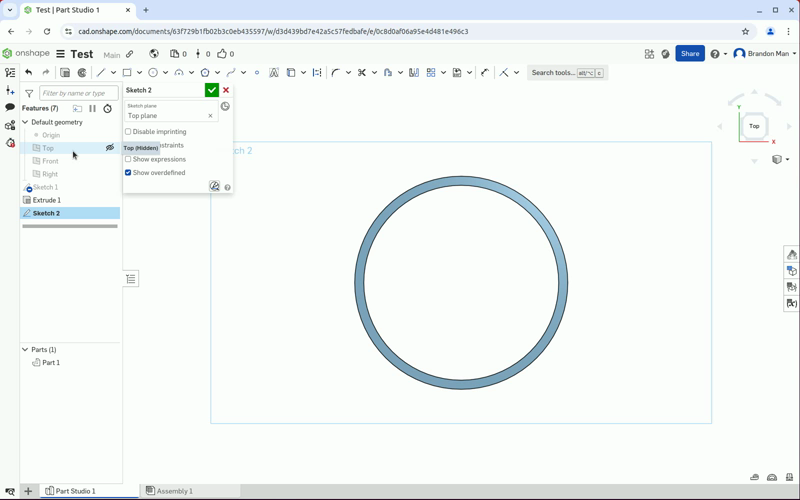
mouse_move(73, 352)
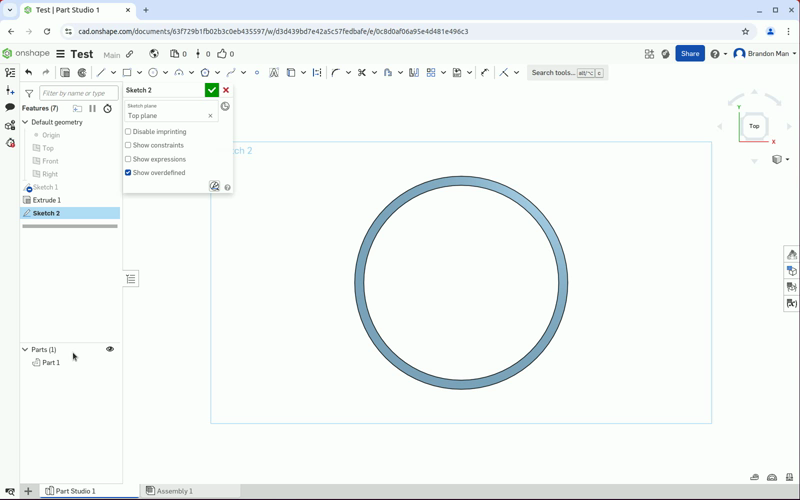
key(y)
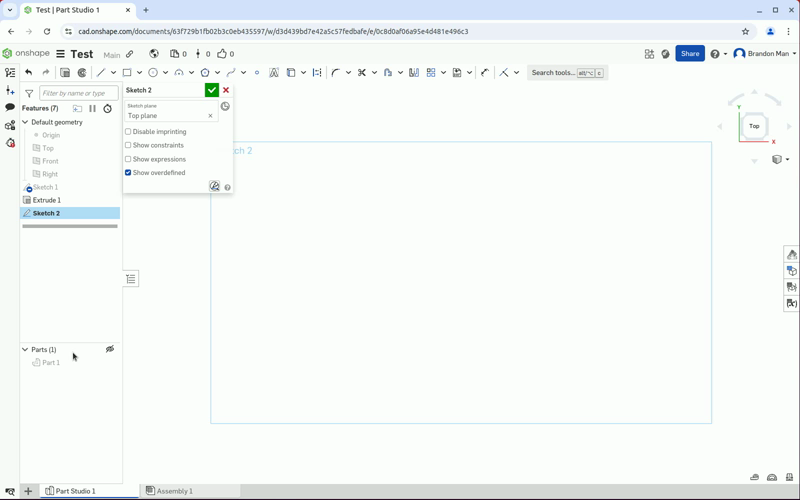
key(c)
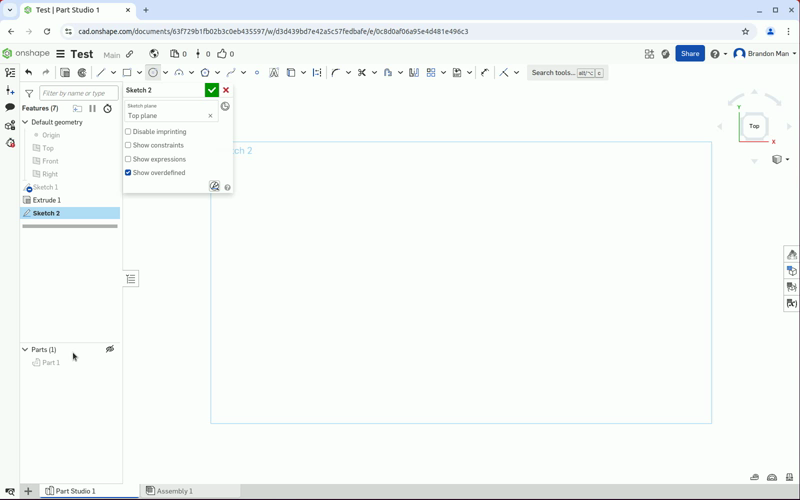
key_down(shift)
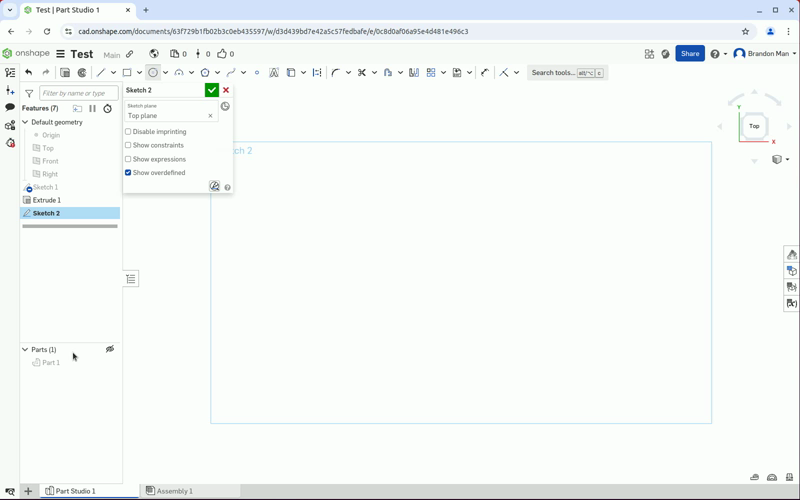
mouse_move(461, 282)
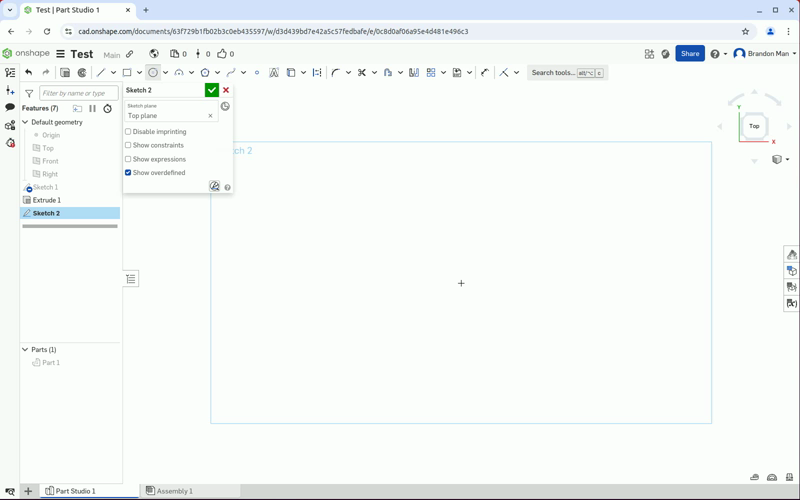
click(461, 282)
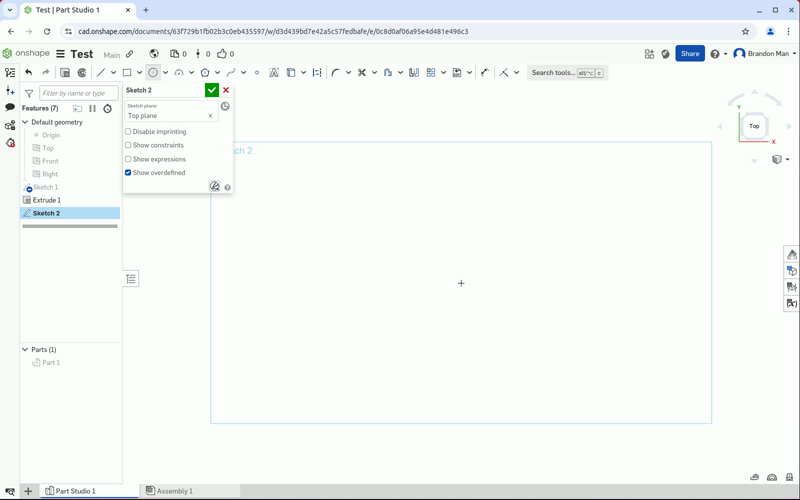
key_up(shift)
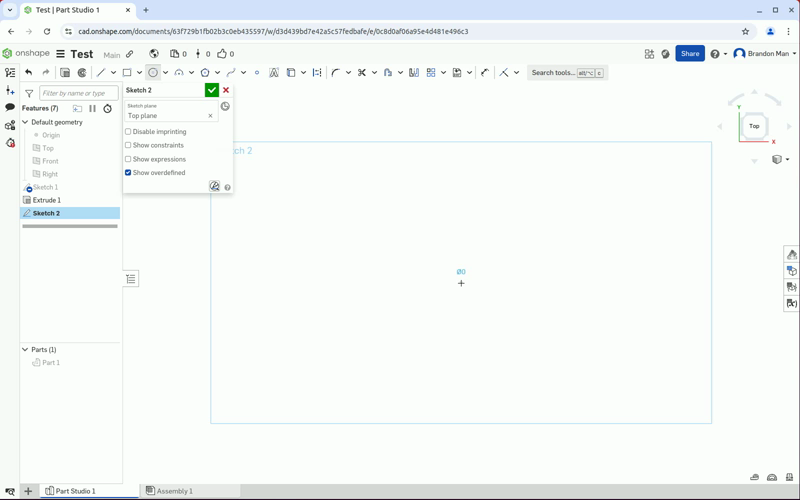
mouse_move(572, 282)
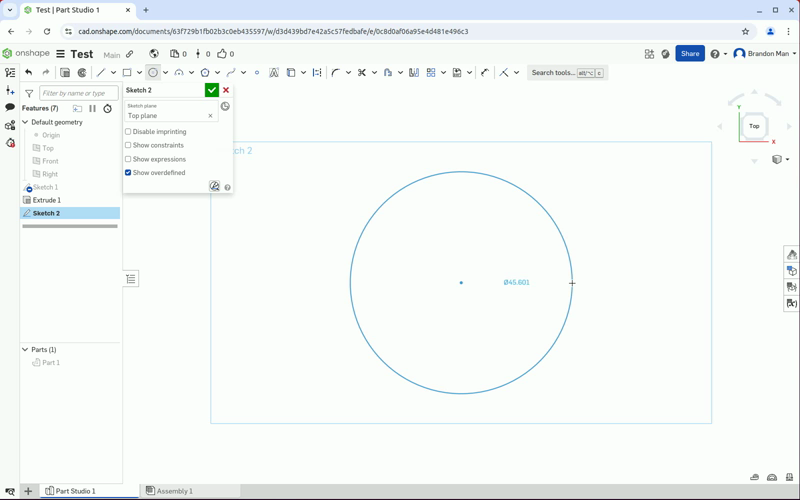
click(572, 282)
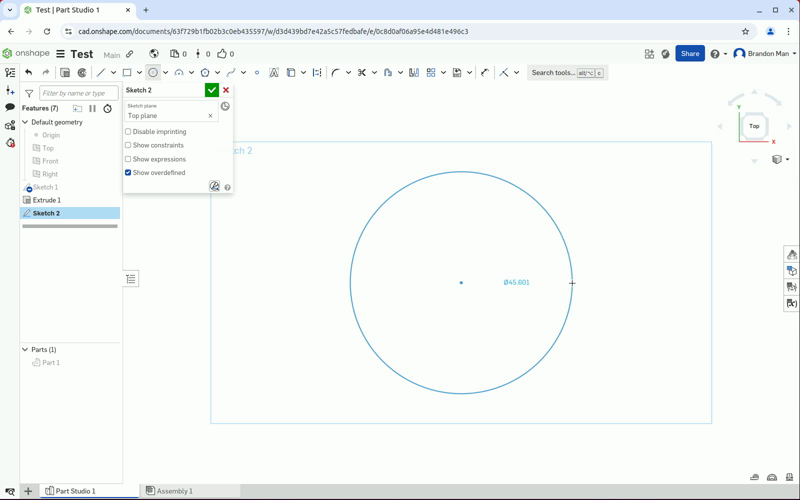
key(esc)
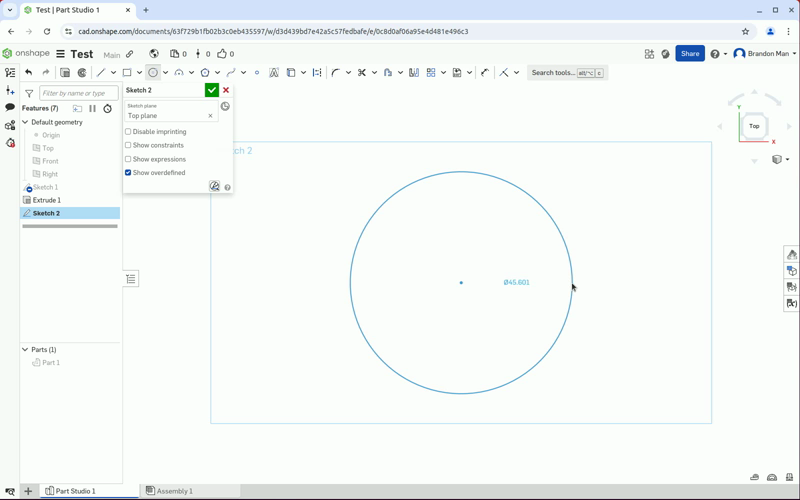
key(c)
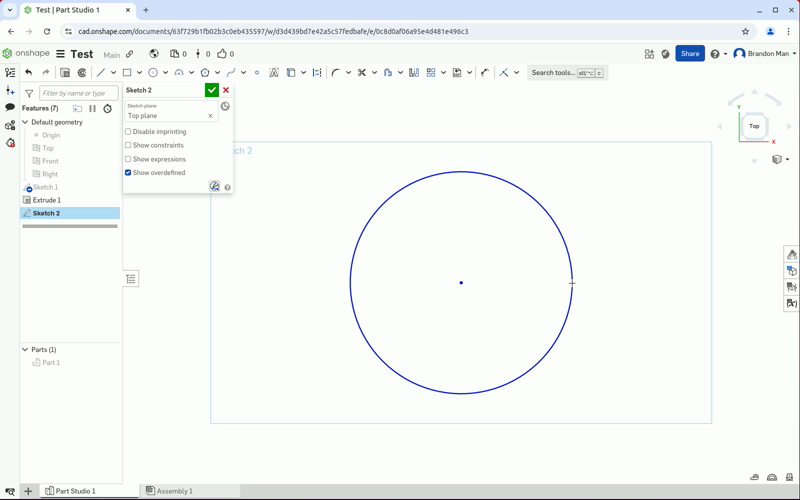
key_down(shift)
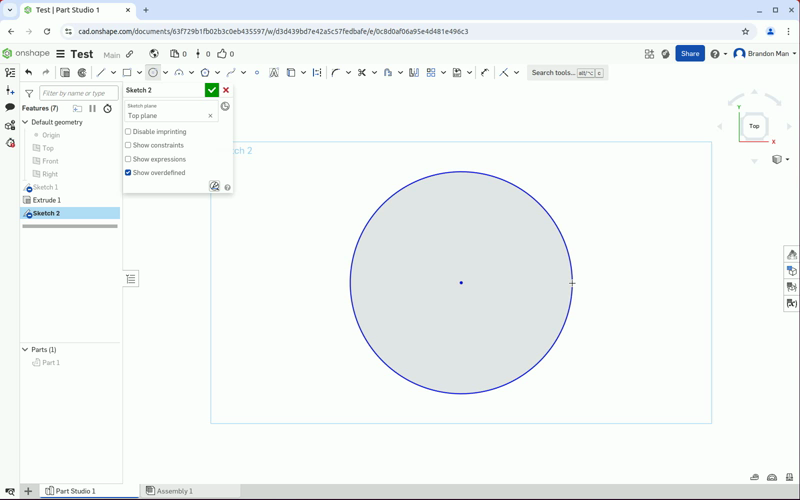
mouse_move(461, 282)
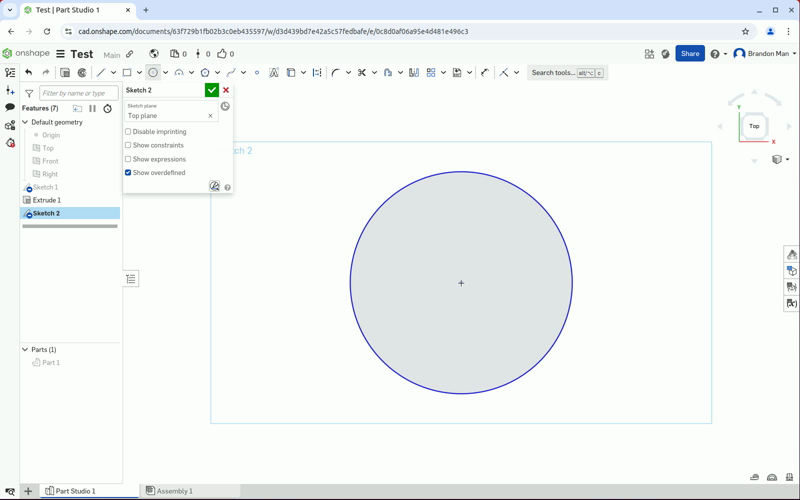
click(461, 282)
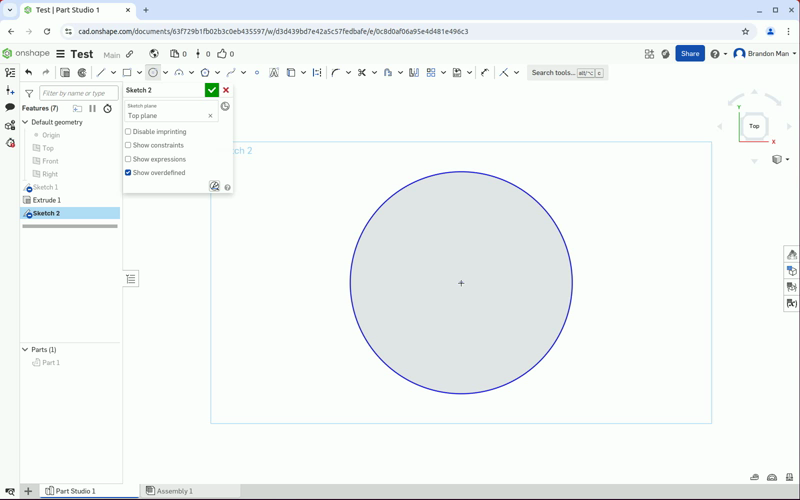
key_up(shift)
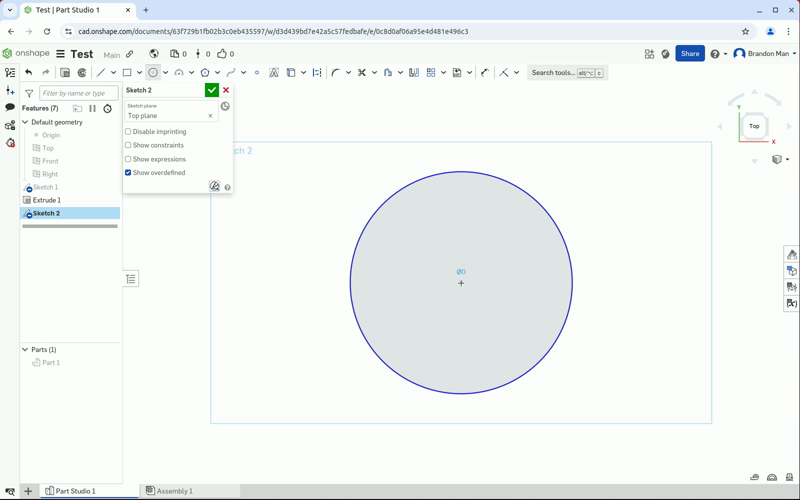
mouse_move(567, 282)
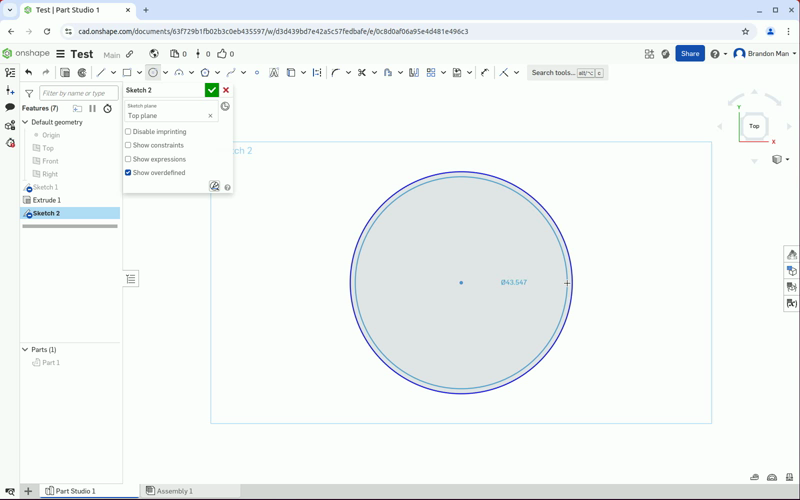
click(567, 282)
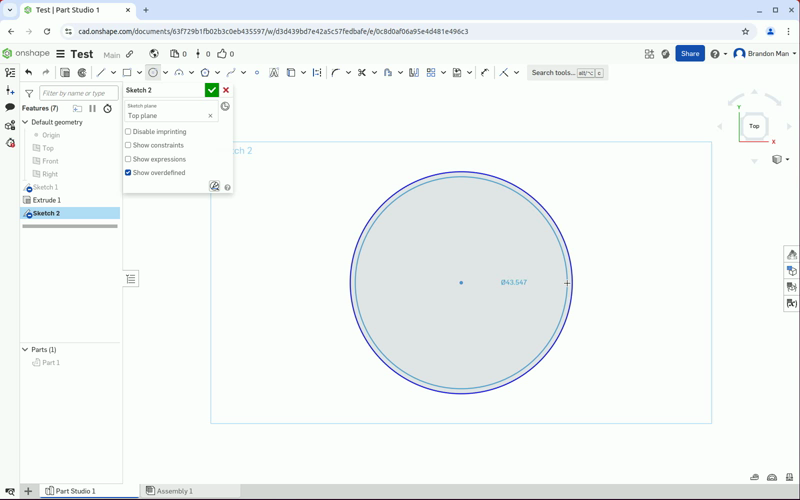
key(esc)
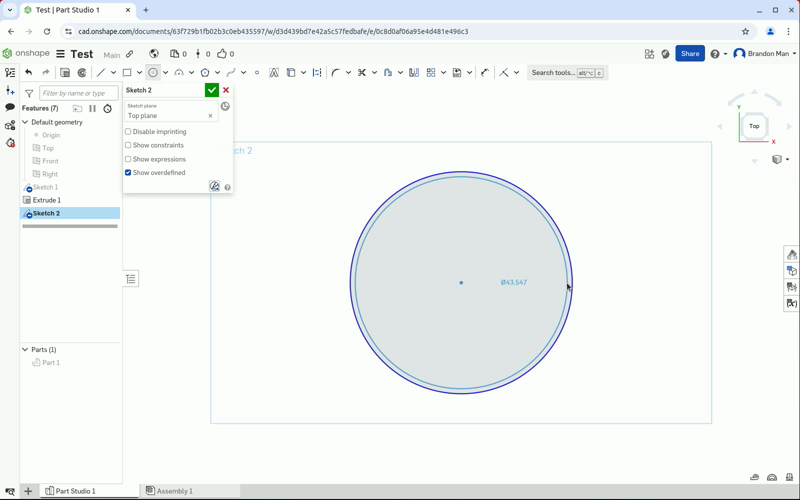
mouse_move(496, 180)
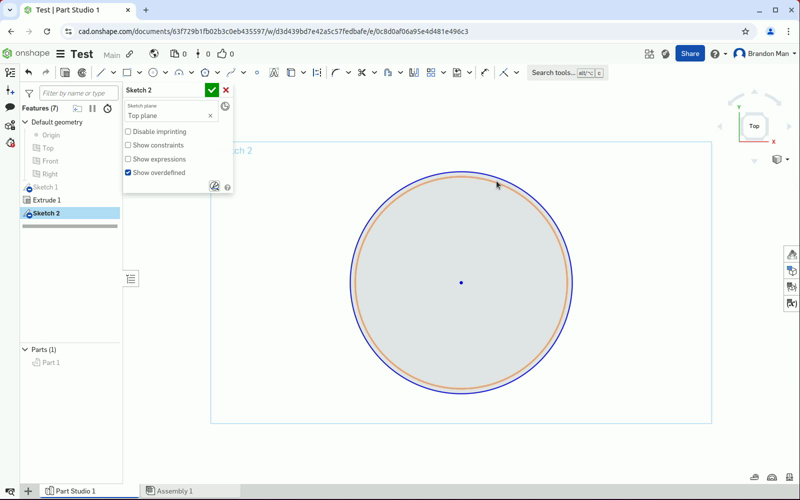
click(496, 180)
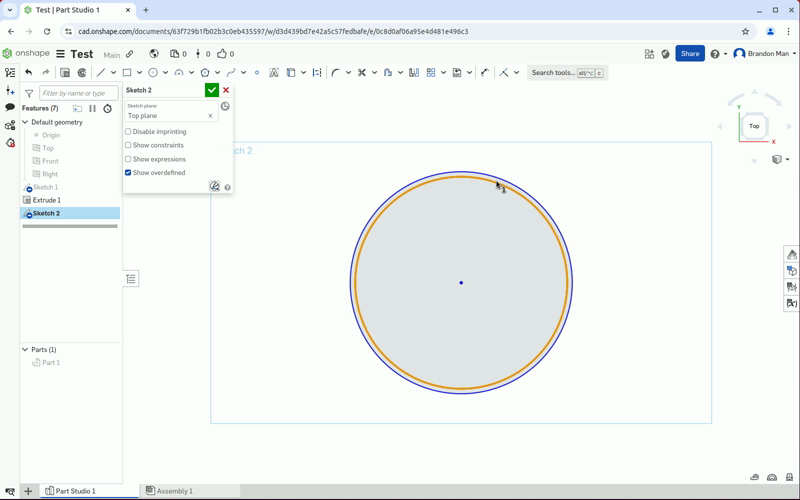
mouse_move(73, 352)
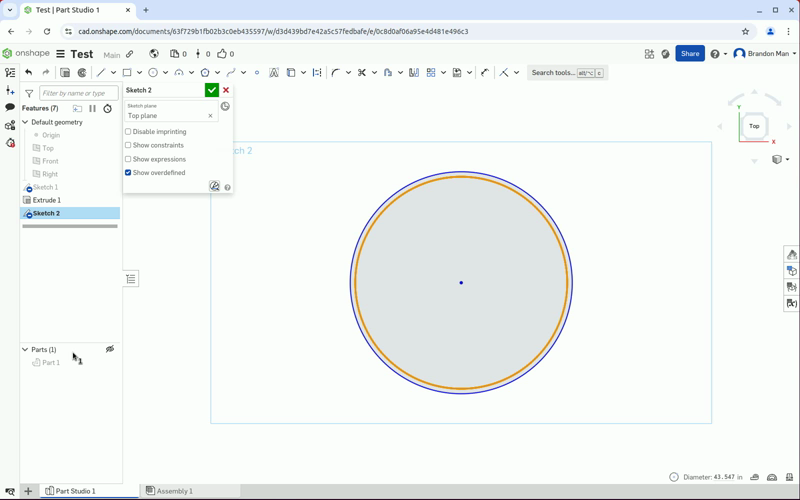
key(shift+y)
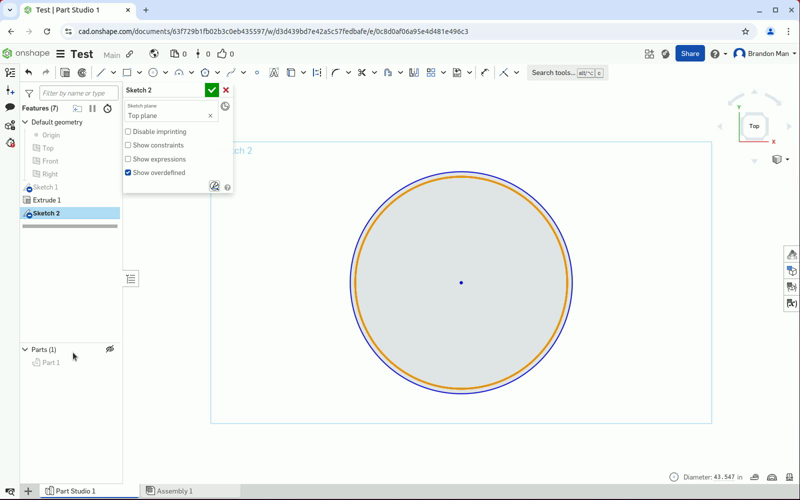
key(shift+e)
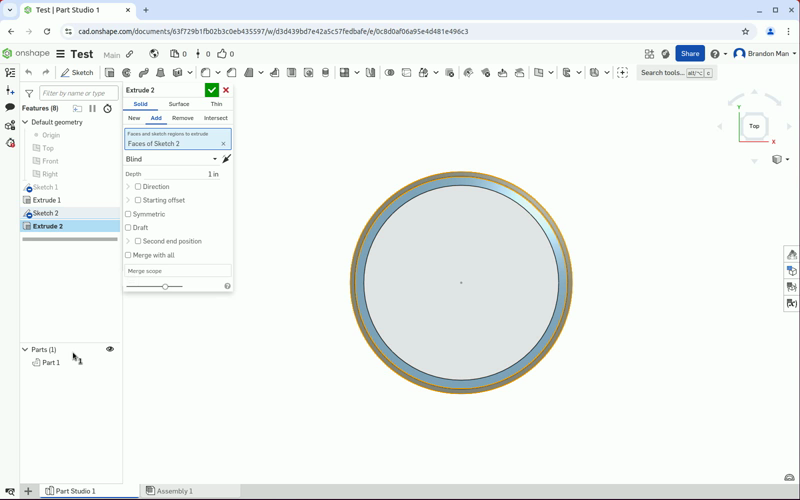
mouse_move(143, 106)
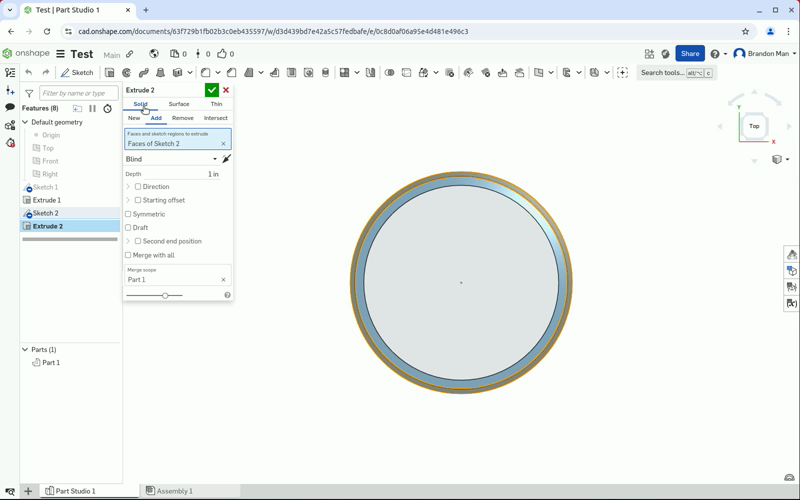
click(143, 106)
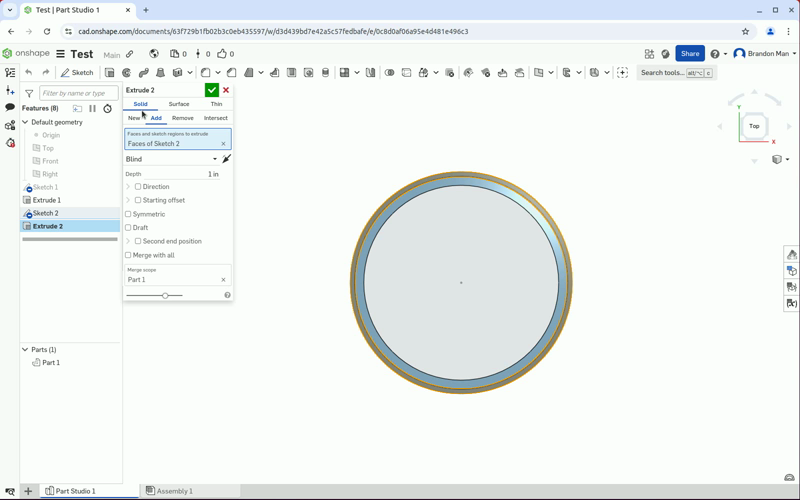
mouse_move(137, 120)
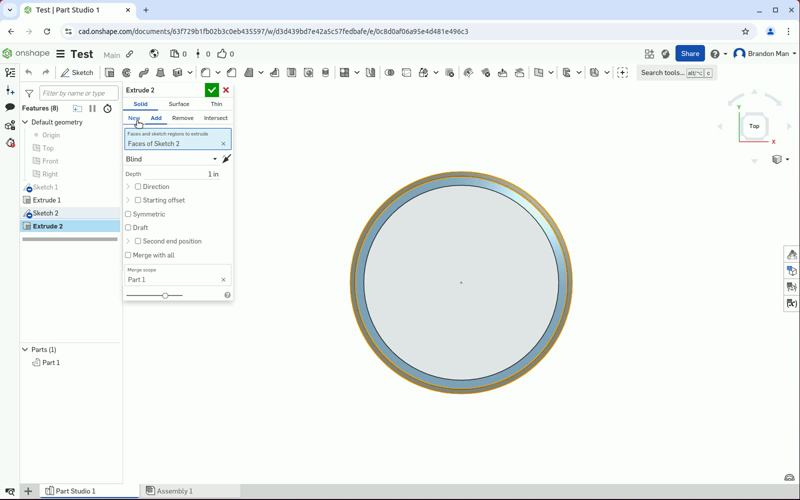
click(137, 120)
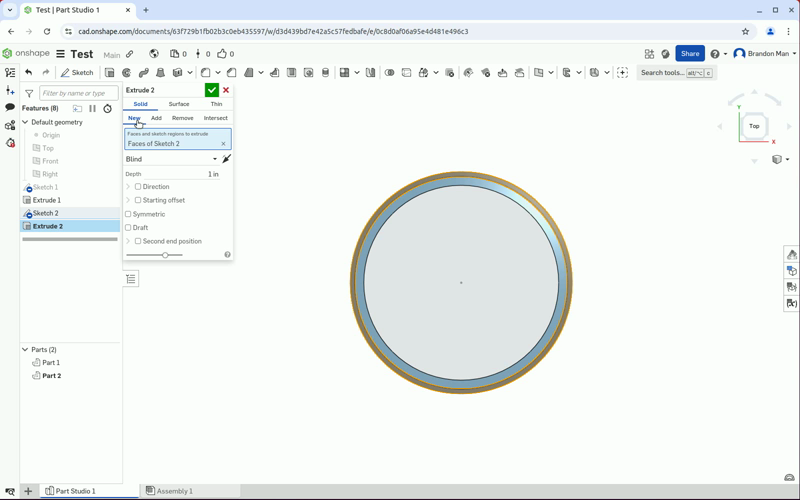
key(tab, 4)
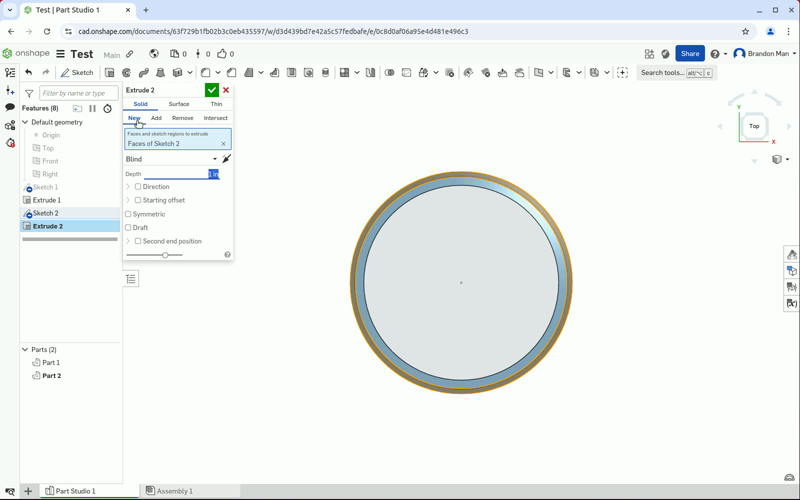
text(4.332)
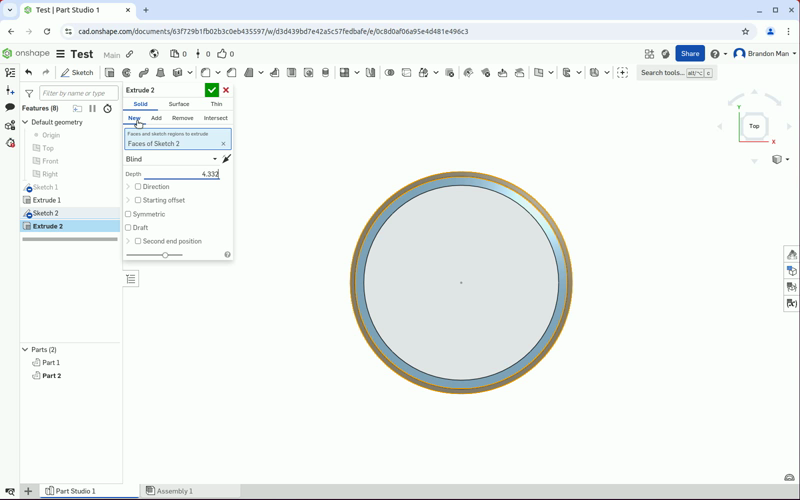
key(tab, 3)
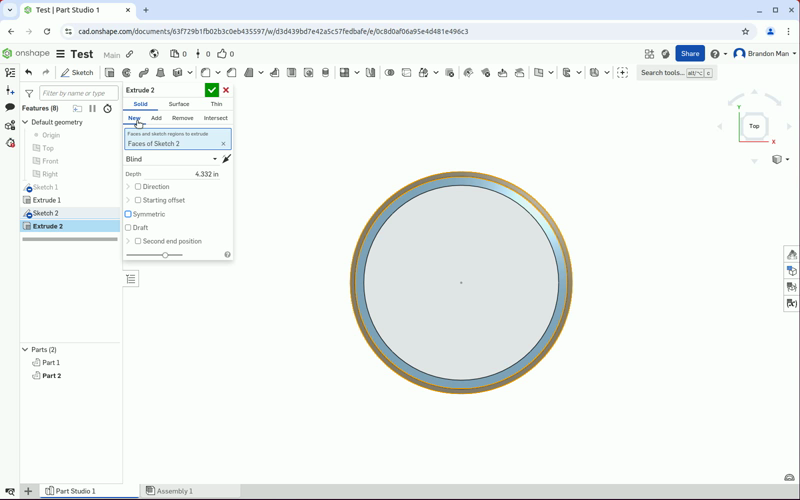
key(space)
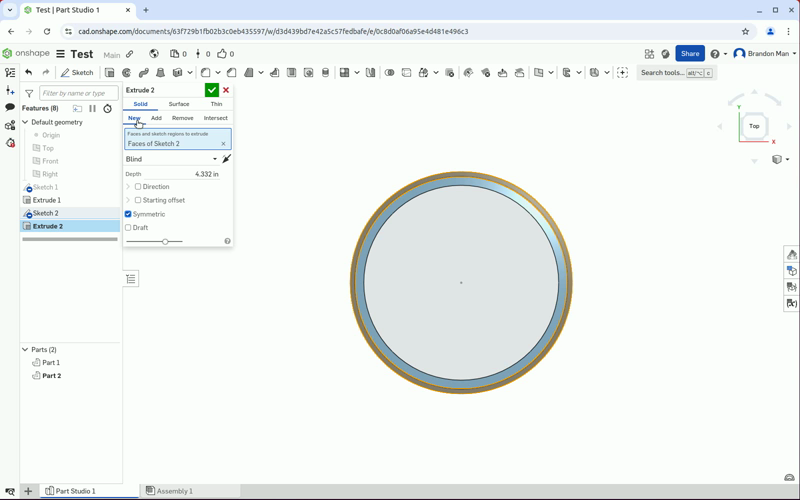
key(enter)
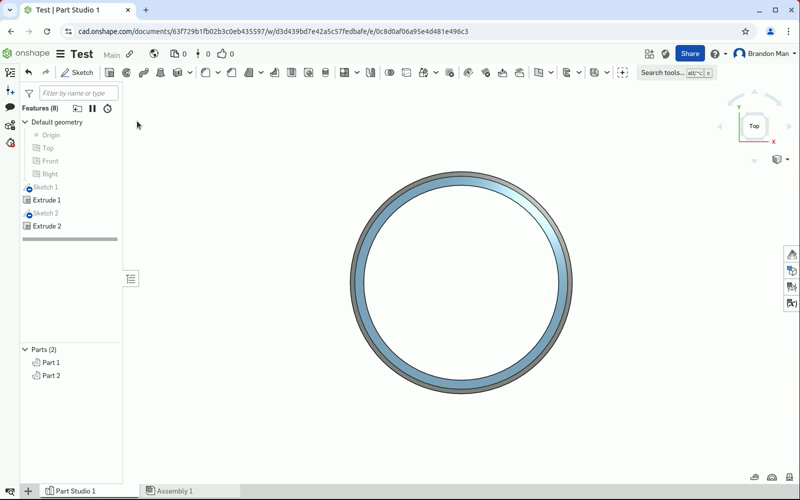
key(shift+h)
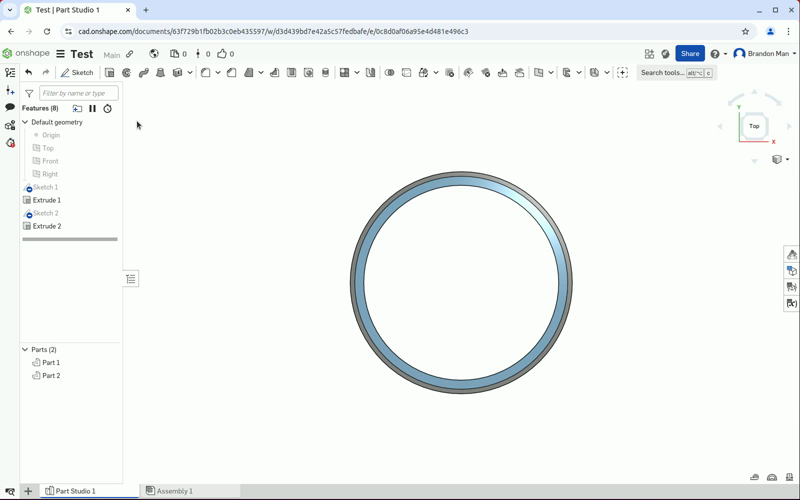
key(shift+h)
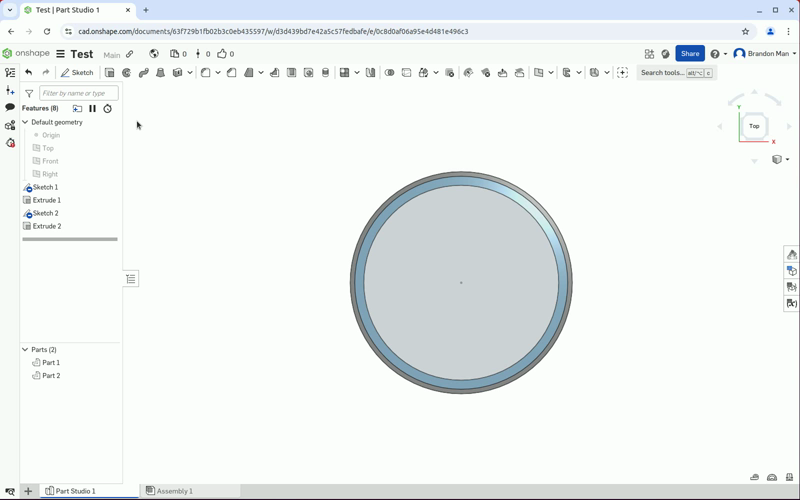
key(shift+7)
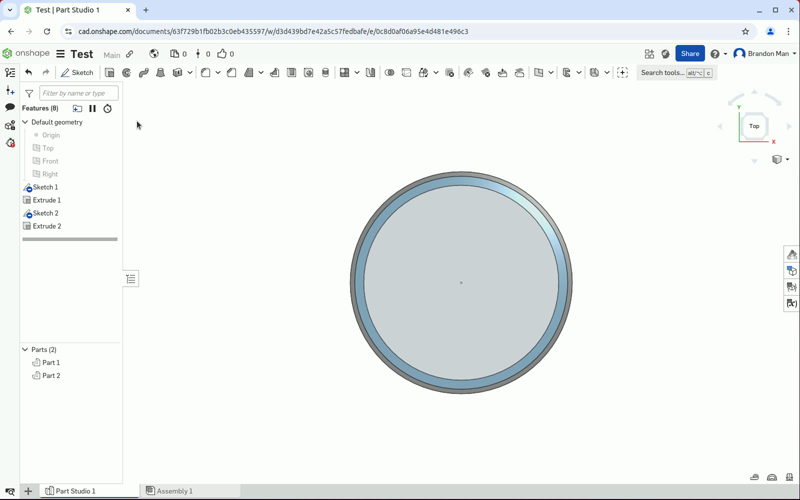
key(up, 3)
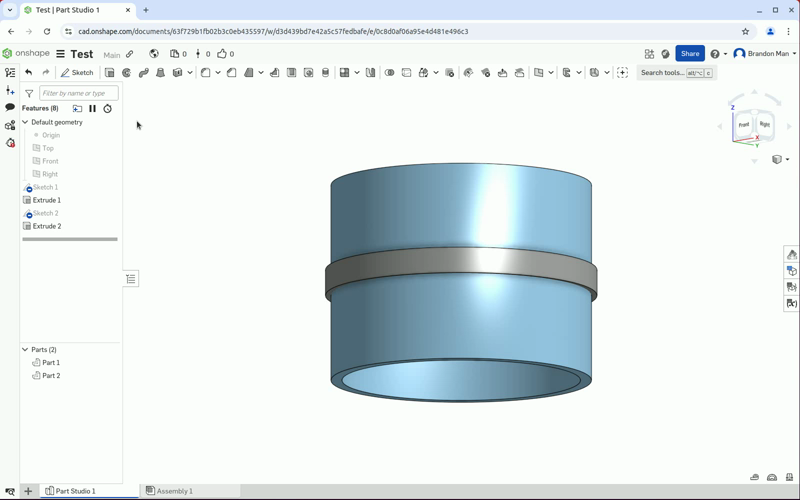
key(left, 3)
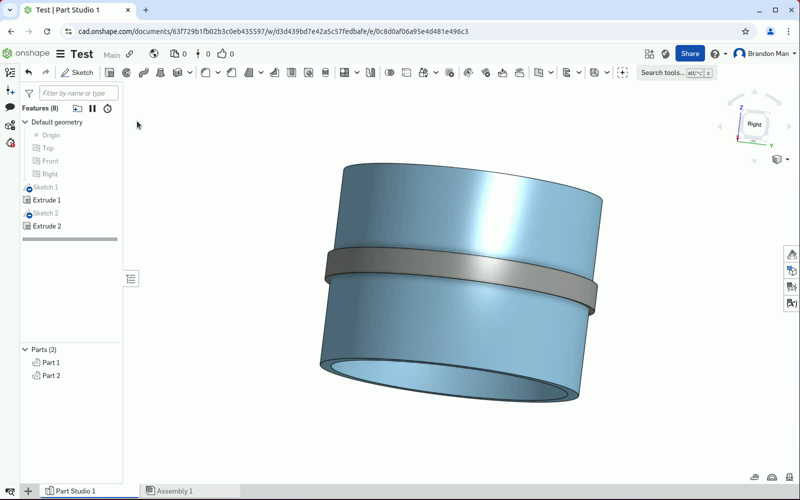
key(right, 3)
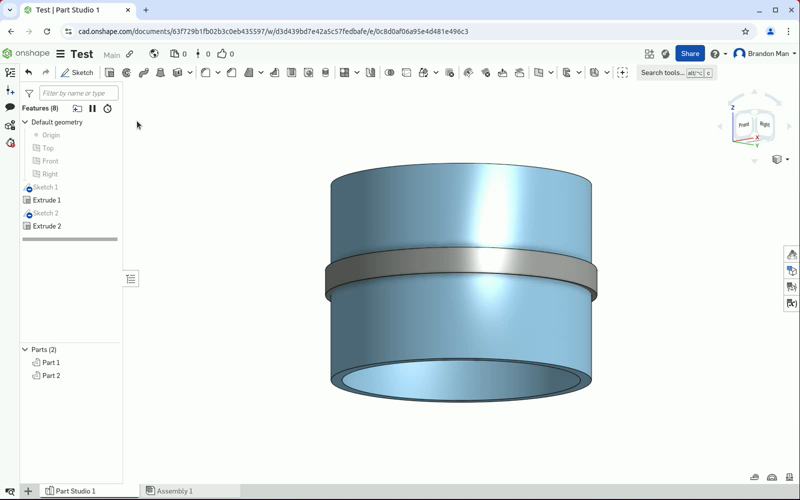
key(down, 3)
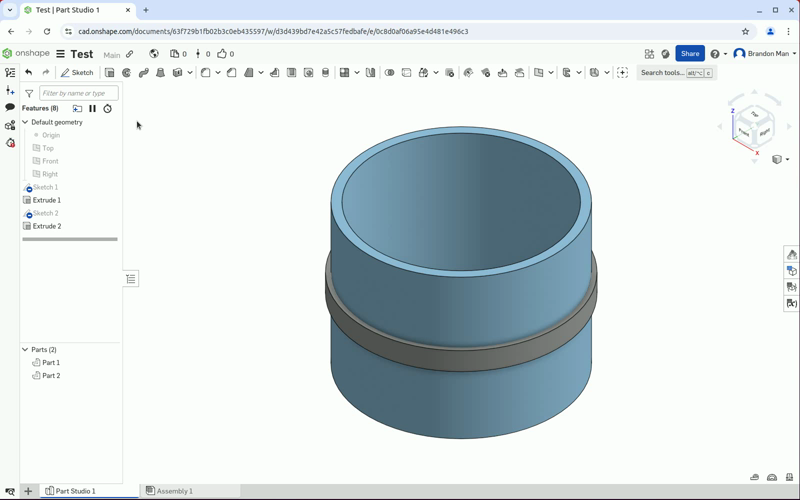
mouse_move(73, 189)
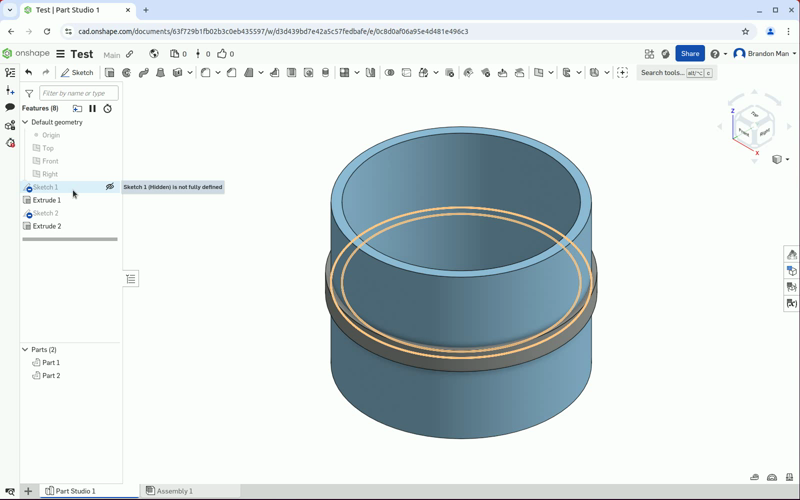
click(73, 189)